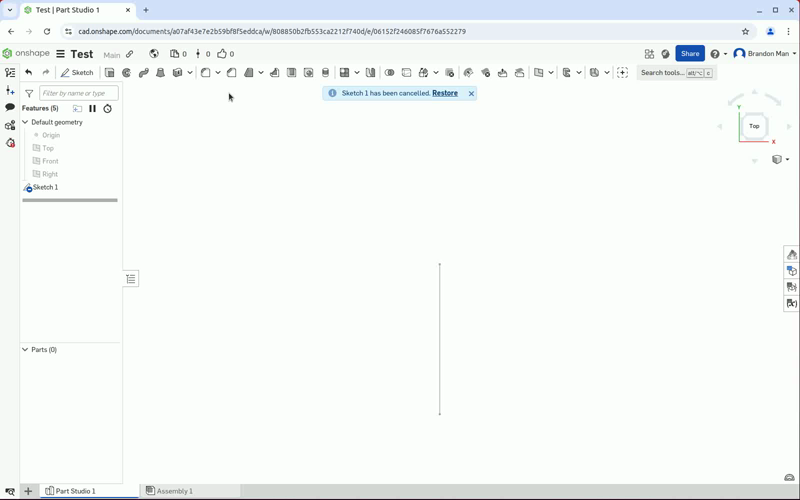
key(shift+h)
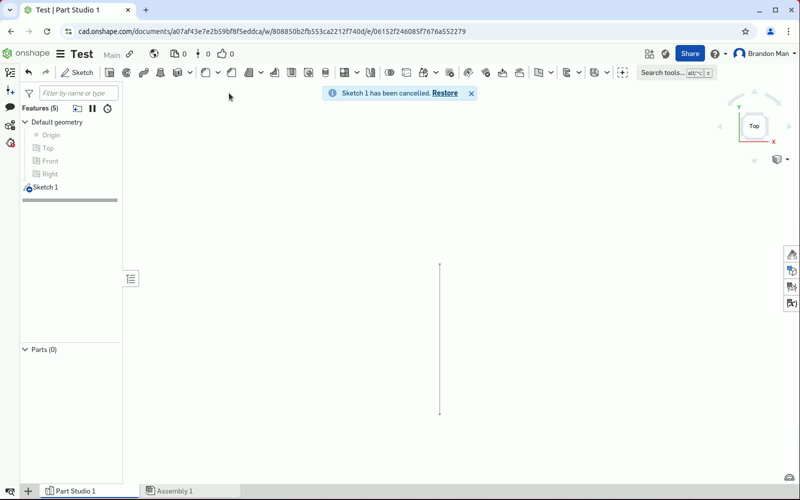
key(shift+s)
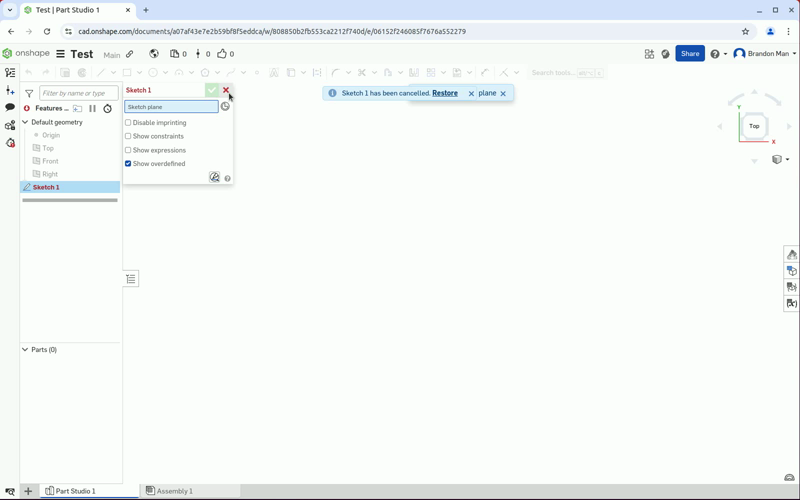
mouse_move(73, 150)
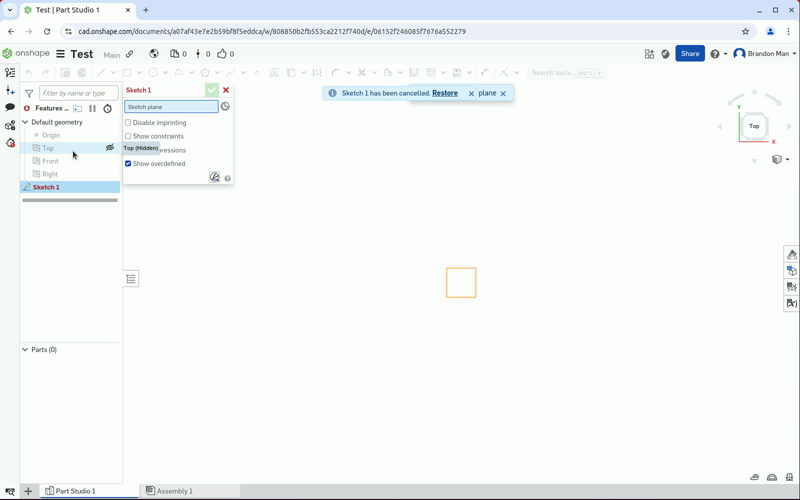
click(73, 150)
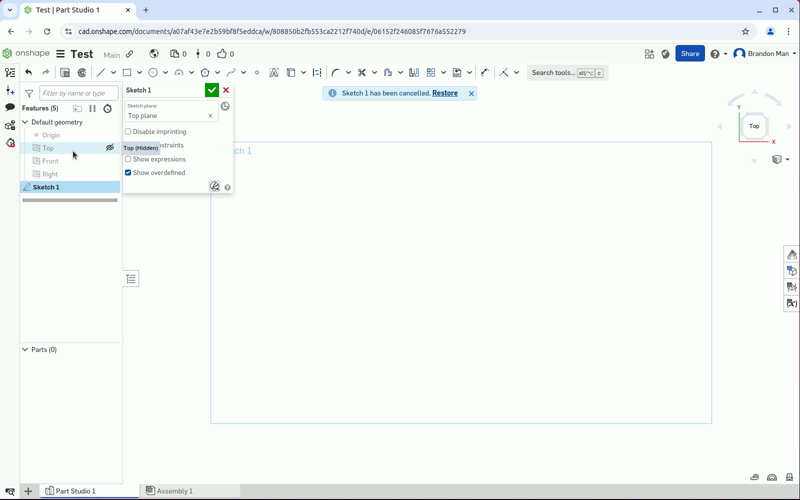
mouse_move(73, 352)
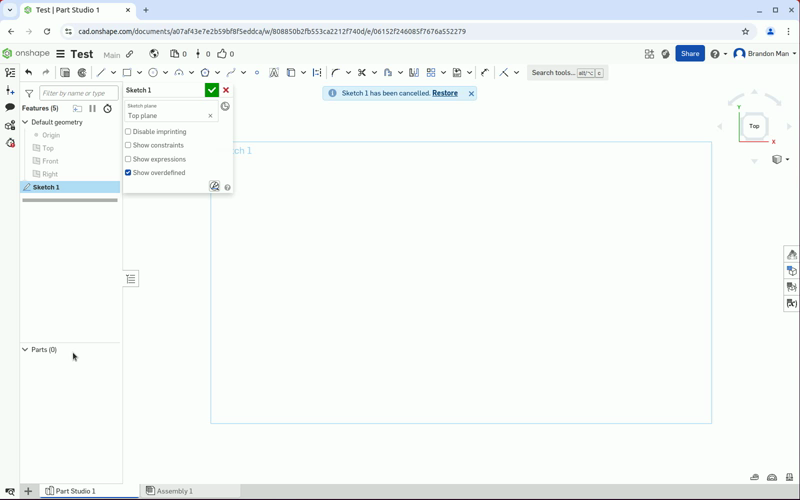
key(y)
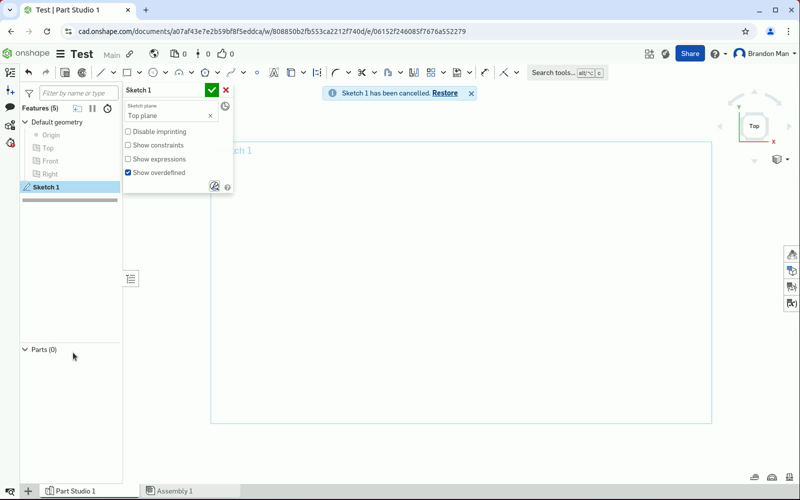
key(l)
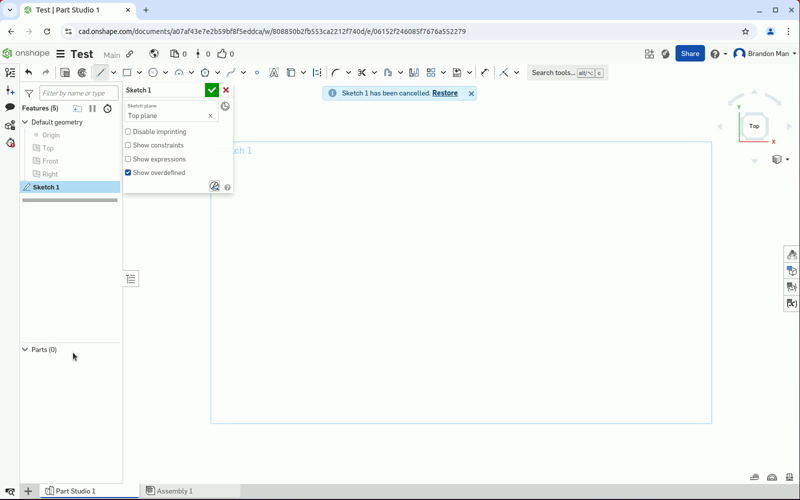
key_down(shift)
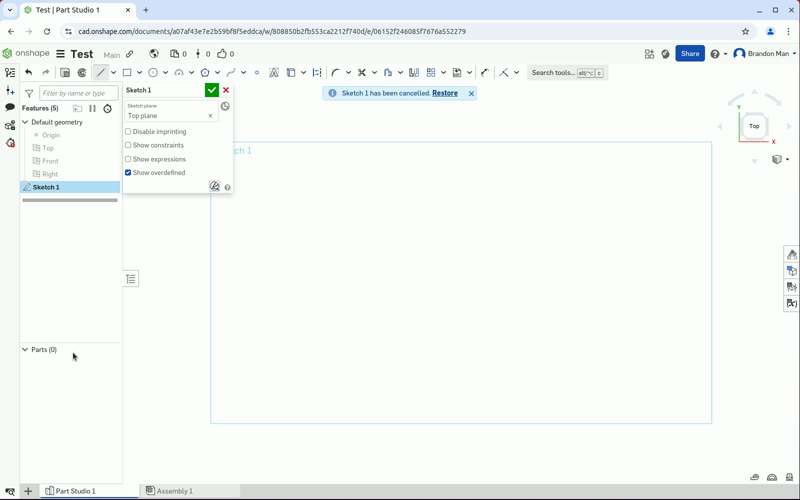
mouse_move(404, 332)
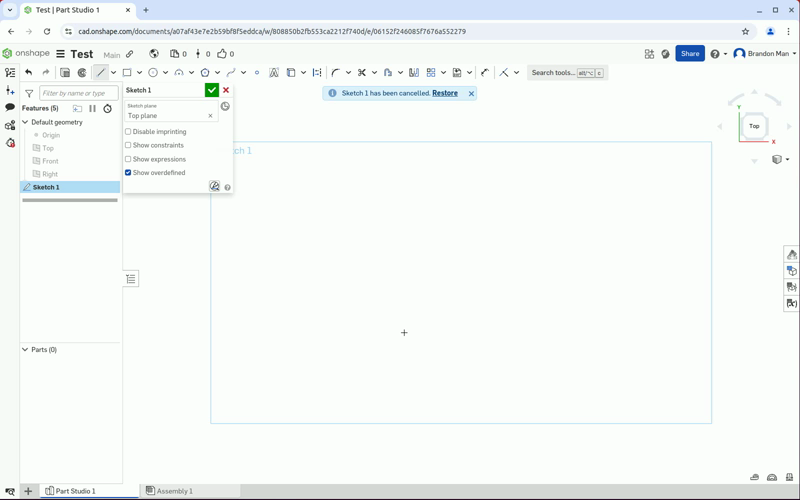
click(404, 332)
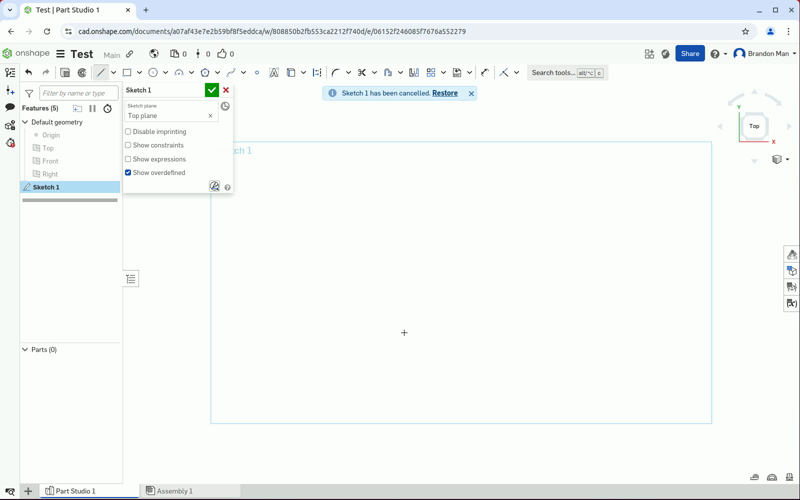
key_up(shift)
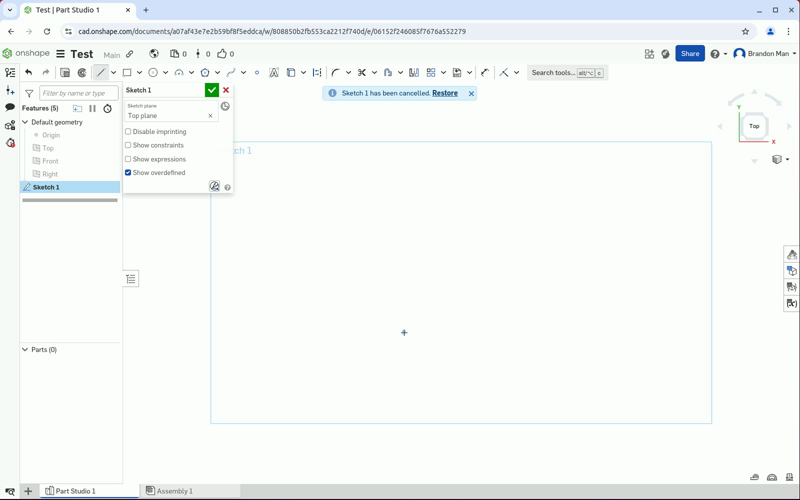
key_down(shift)
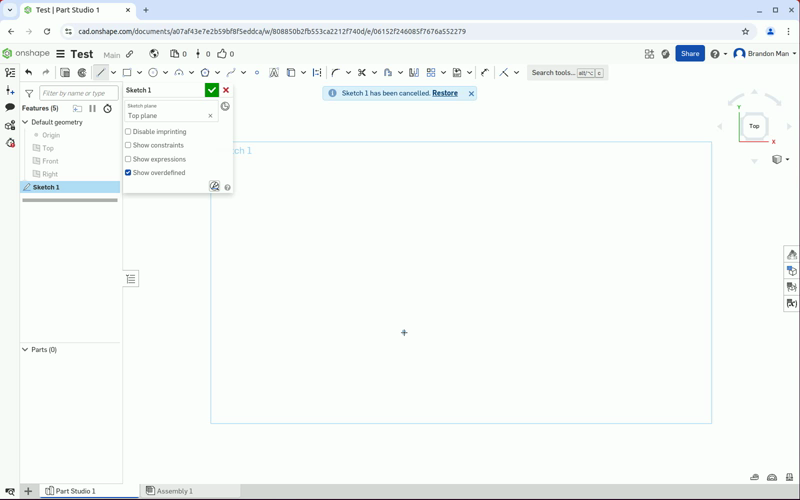
mouse_move(516, 332)
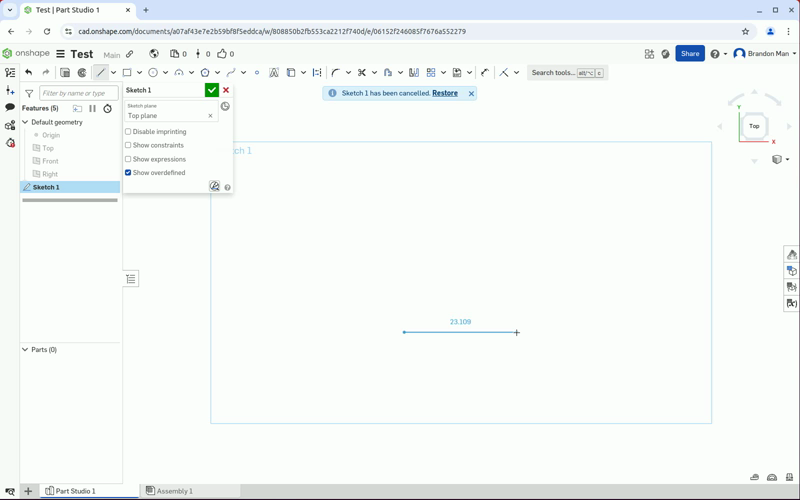
click(516, 332)
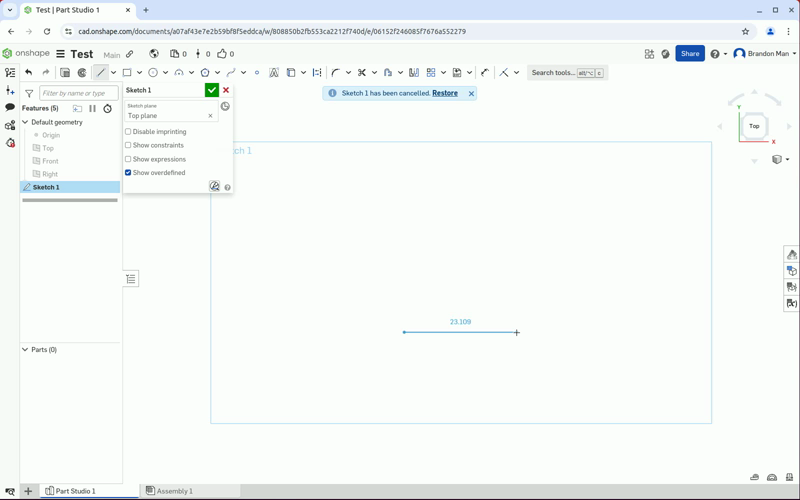
key_up(shift)
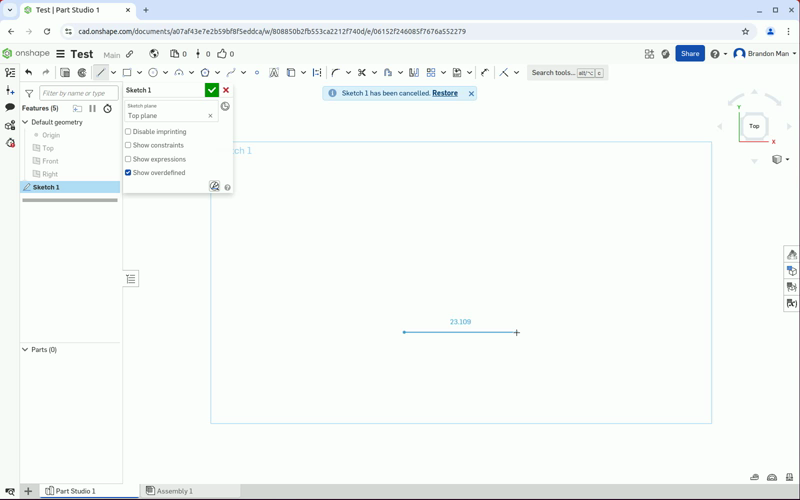
key_down(shift)
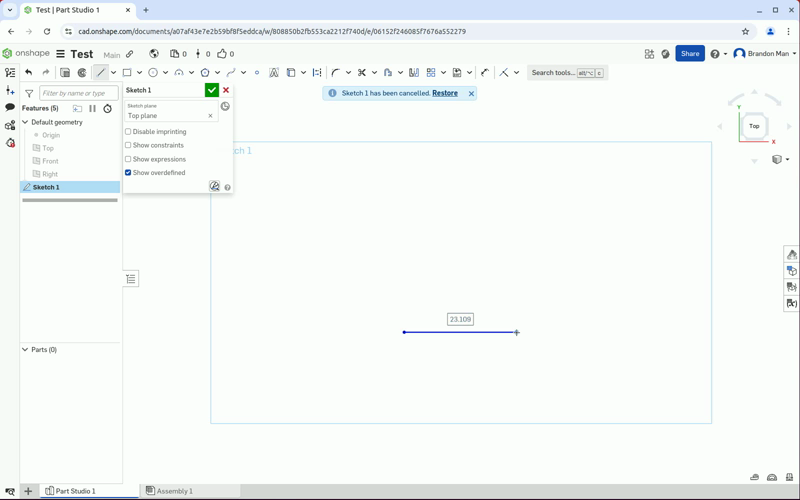
mouse_move(516, 233)
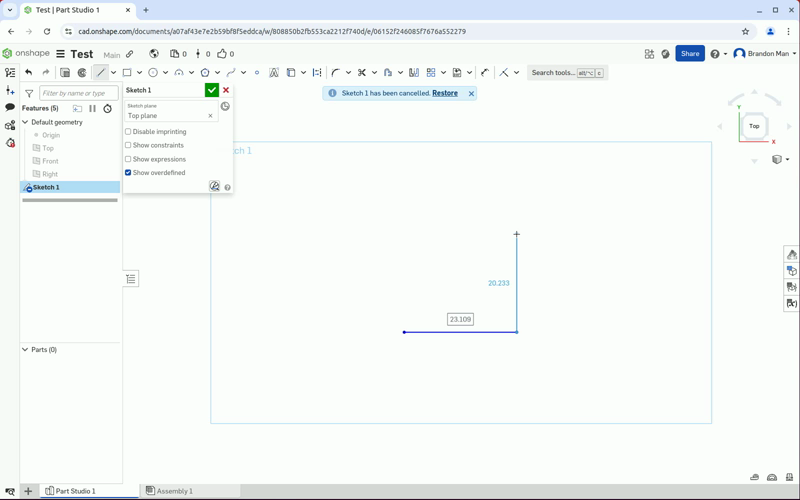
click(516, 233)
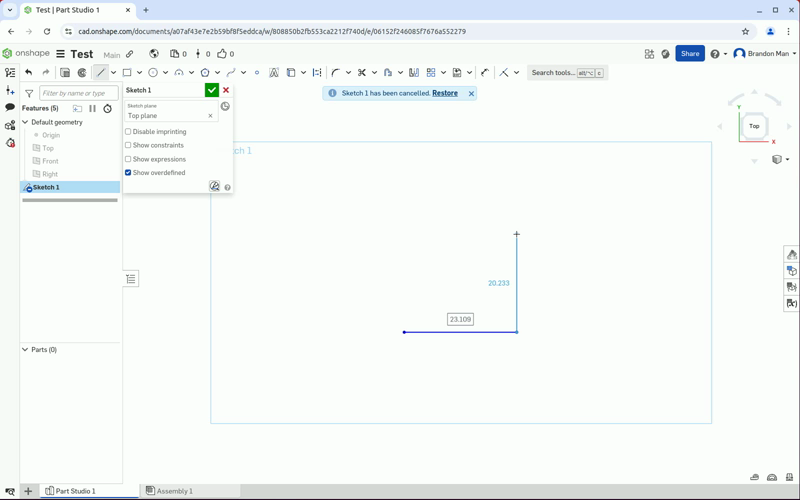
key_up(shift)
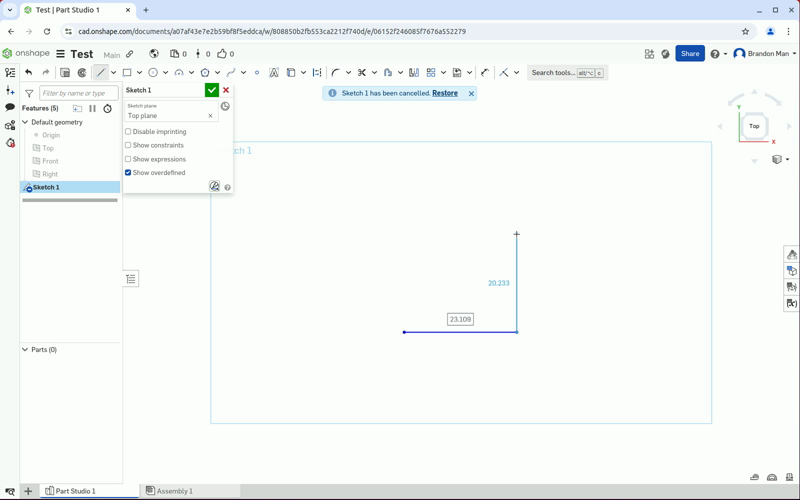
key_down(shift)
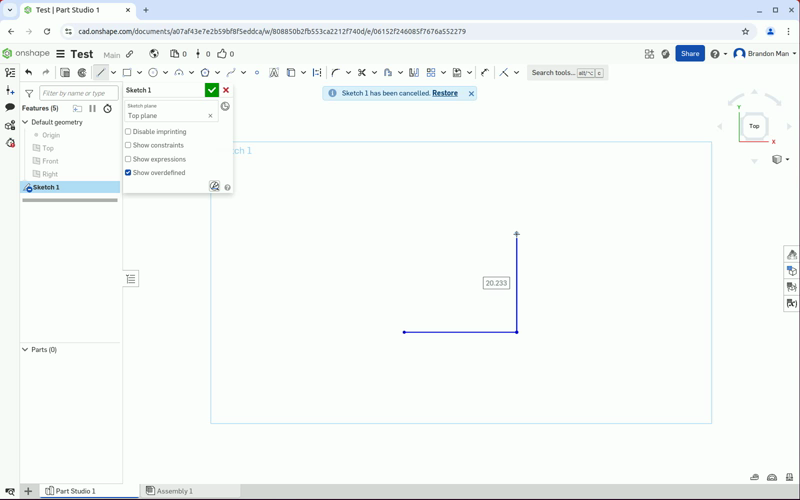
mouse_move(404, 233)
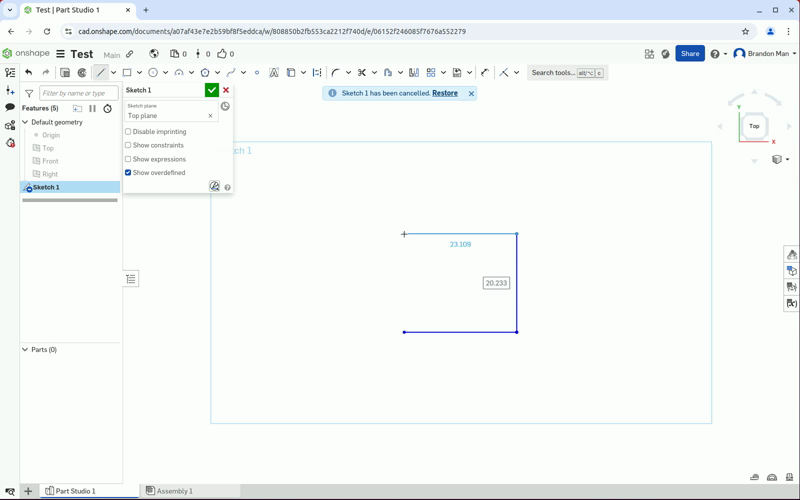
click(404, 233)
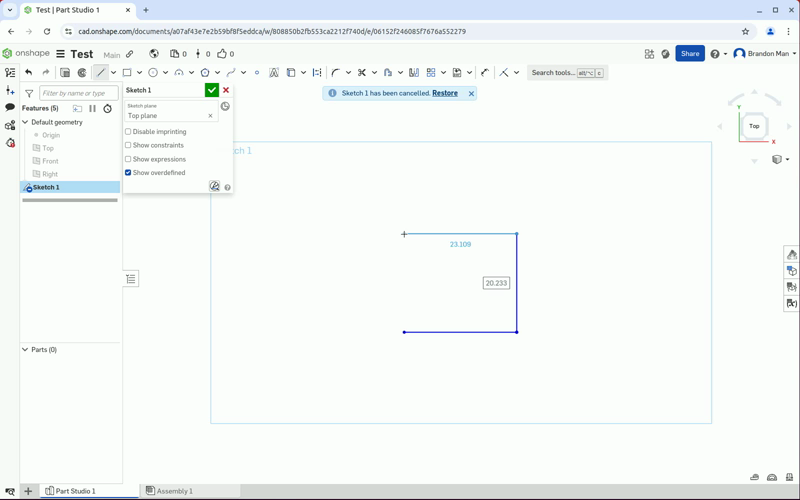
key_up(shift)
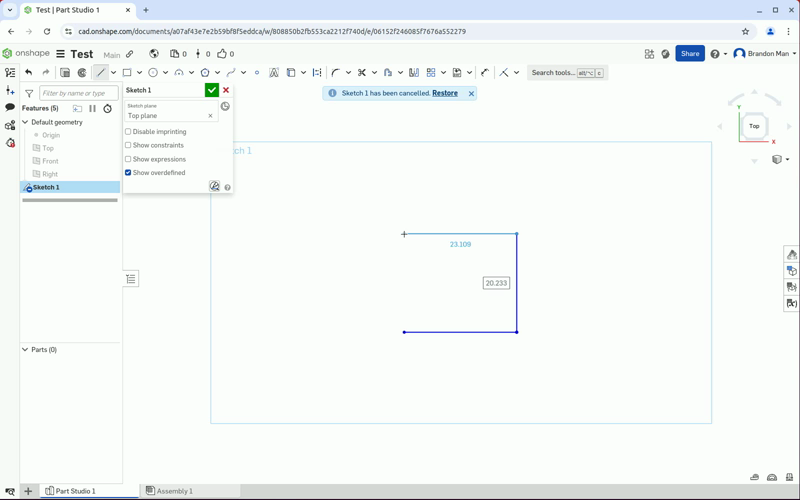
key_down(shift)
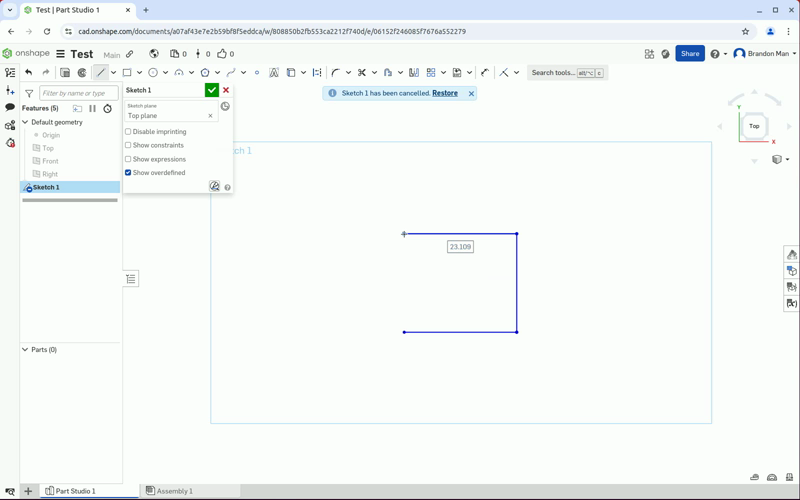
mouse_move(404, 332)
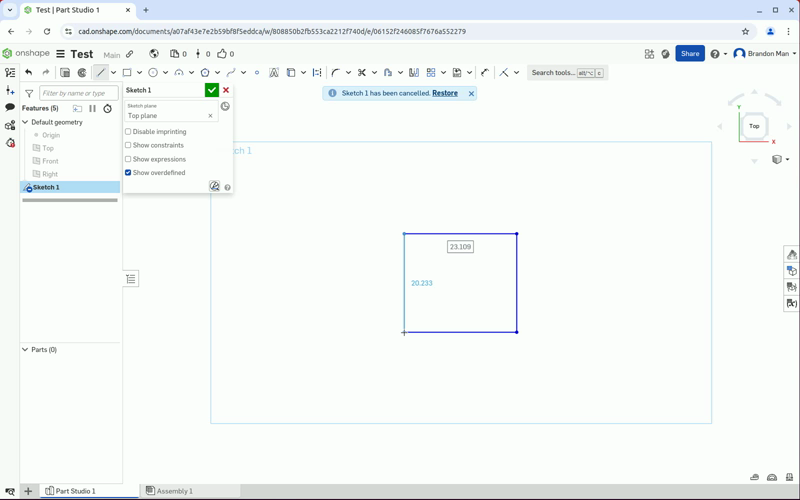
key_up(shift)
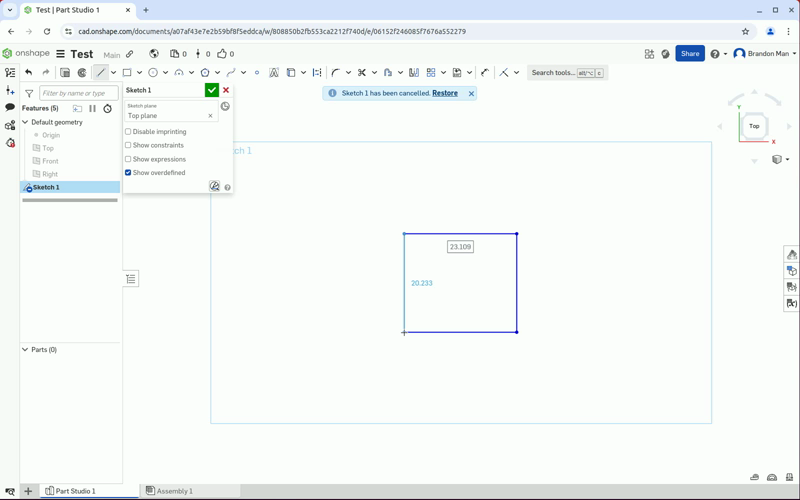
click(404, 332)
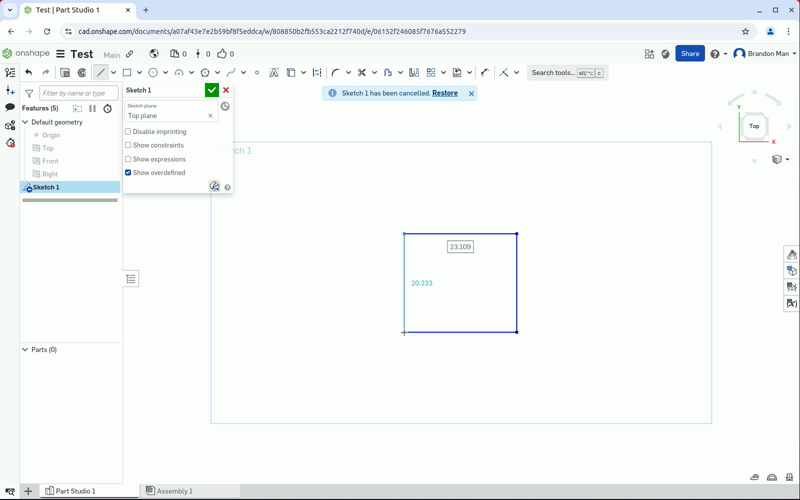
key(esc)
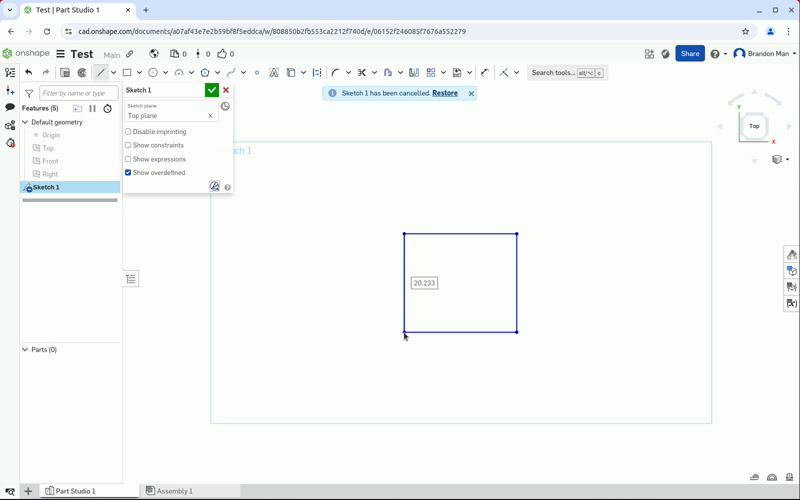
mouse_move(430, 322)
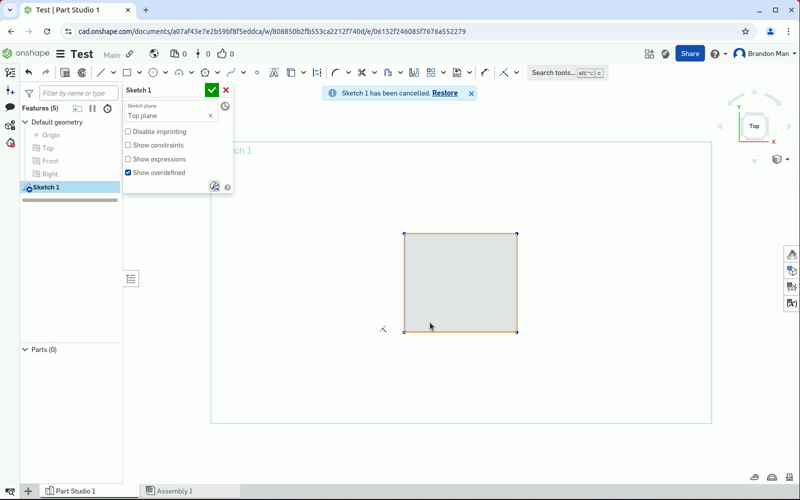
click(430, 322)
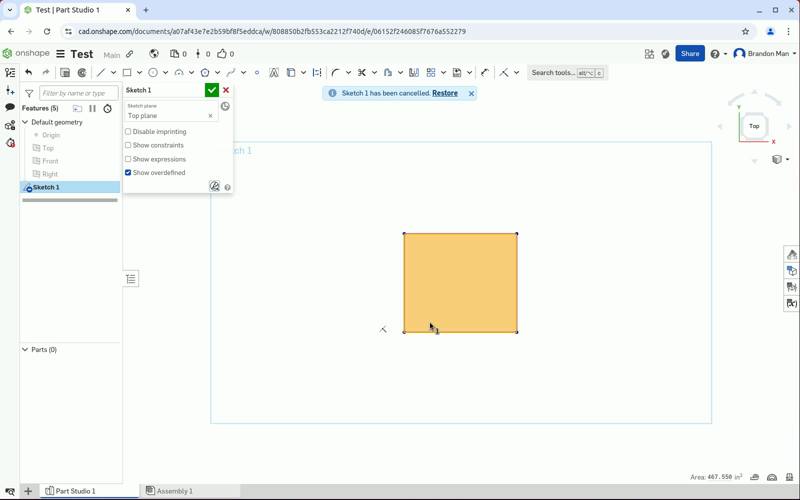
mouse_move(73, 352)
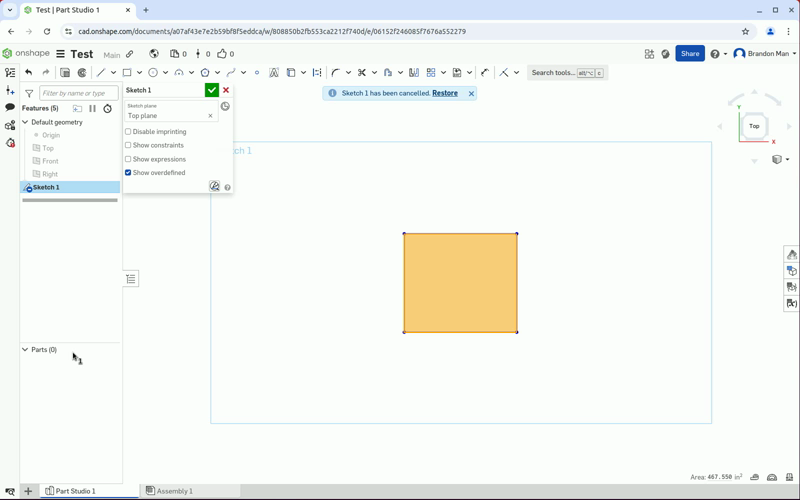
key(shift+y)
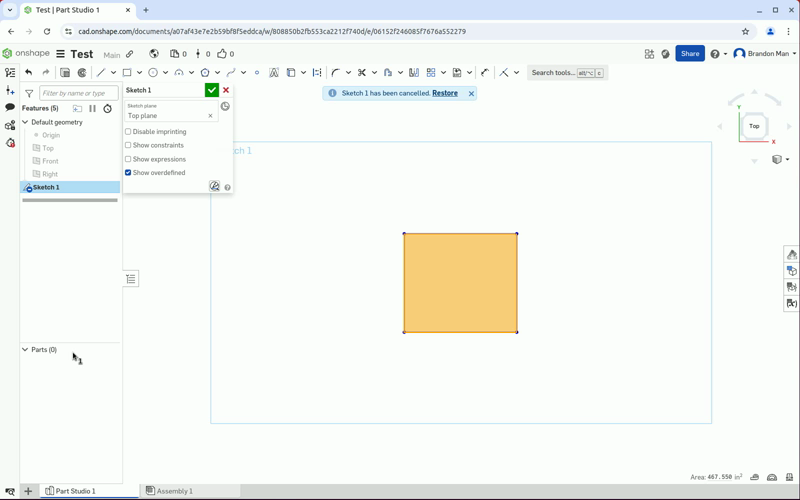
key(shift+e)
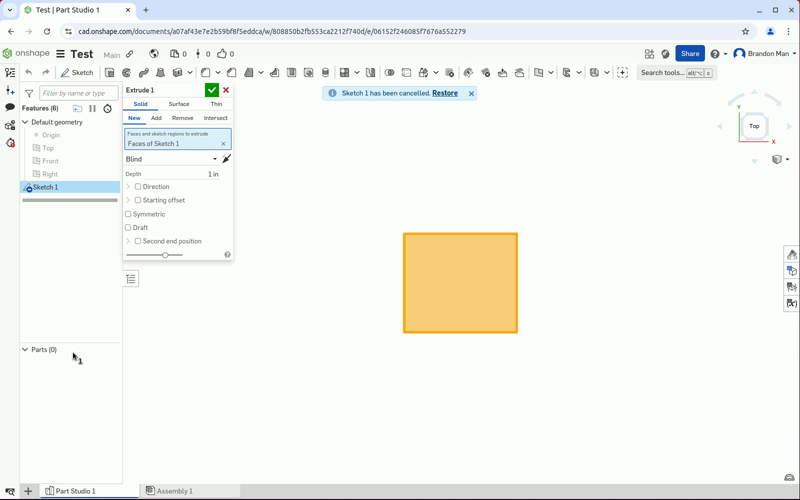
mouse_move(143, 106)
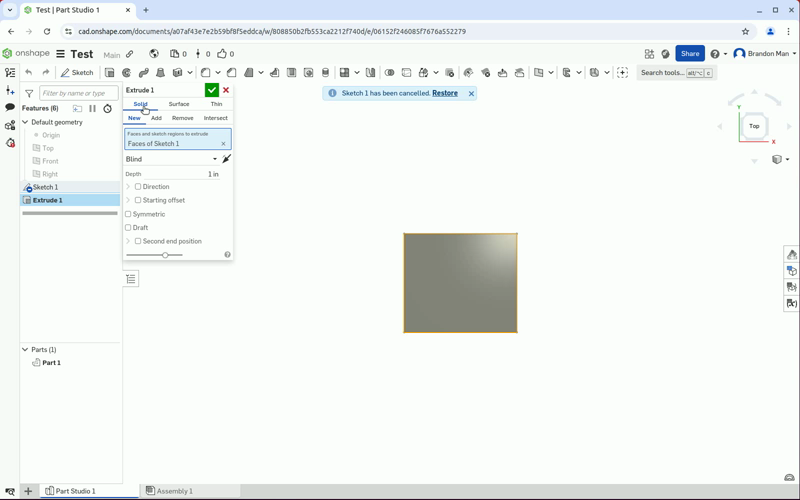
click(143, 106)
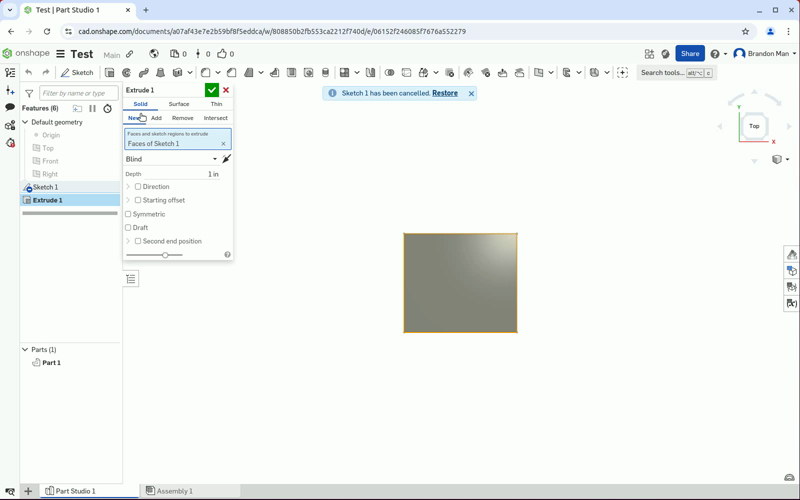
mouse_move(137, 120)
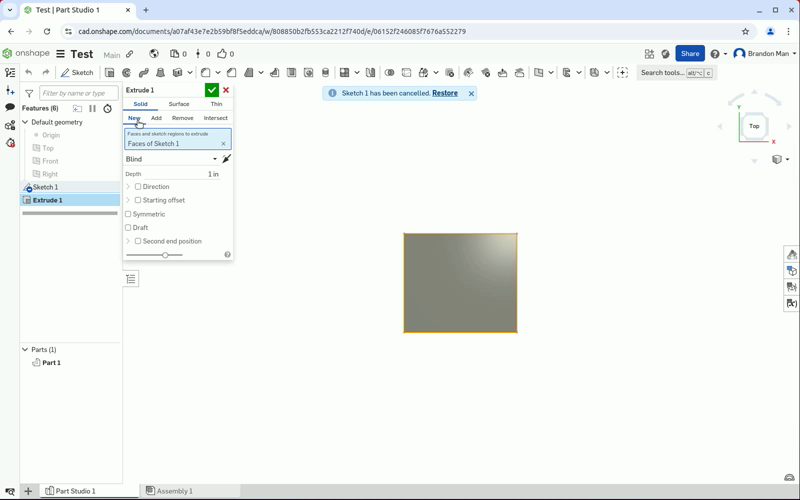
click(137, 120)
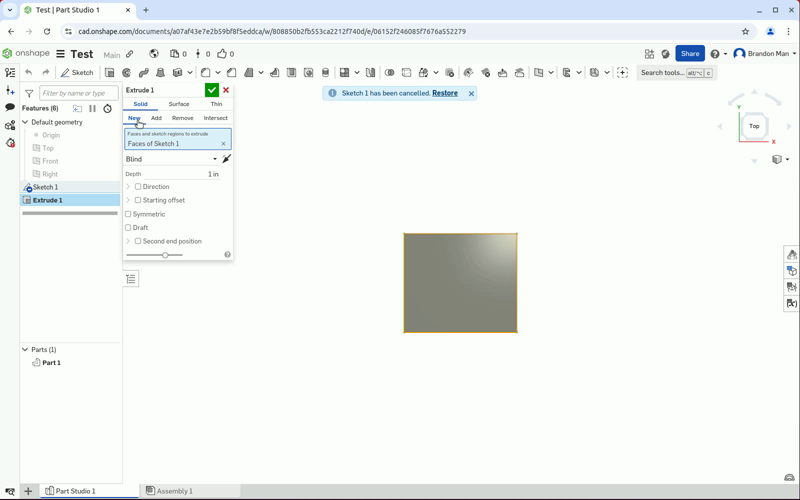
key(tab, 4)
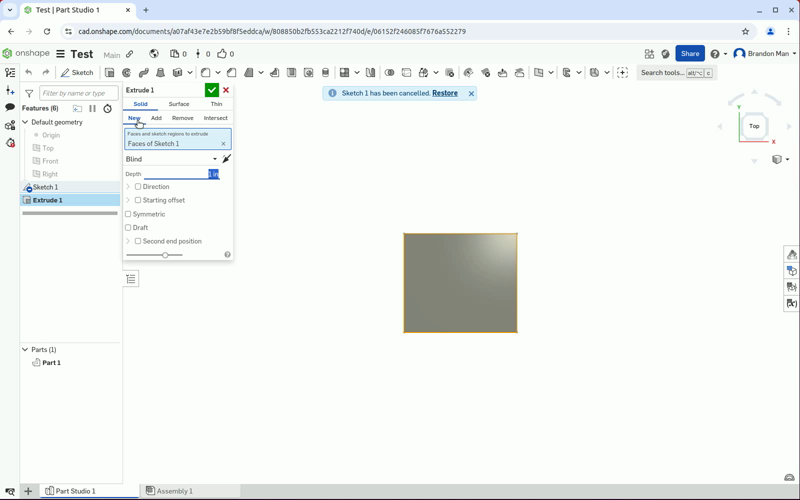
text(11.554)
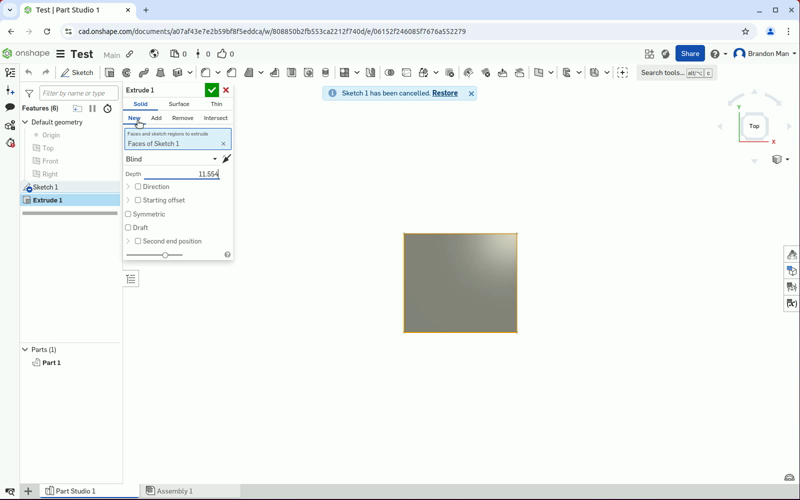
key(enter)
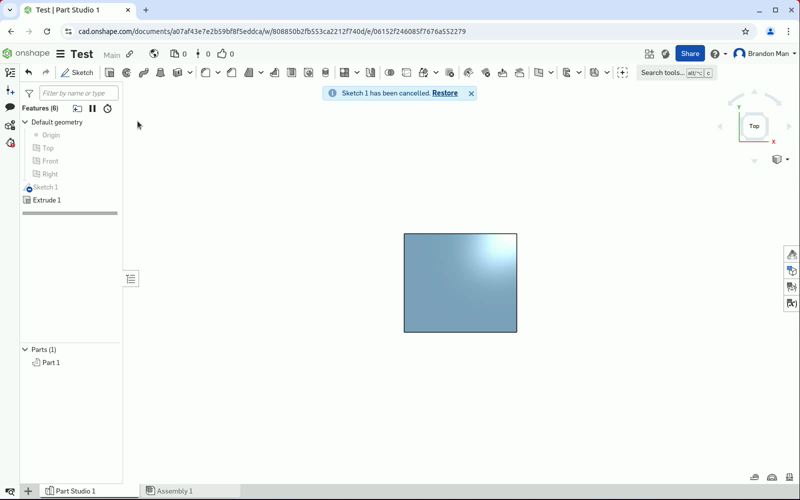
key(shift+h)
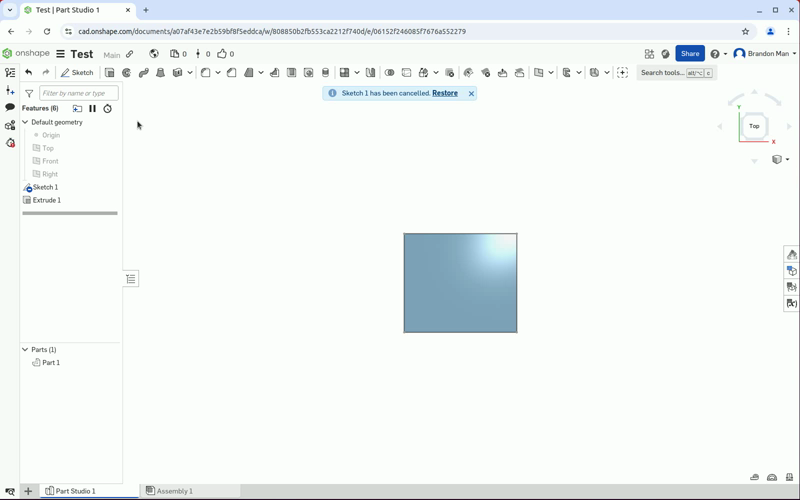
key(shift+h)
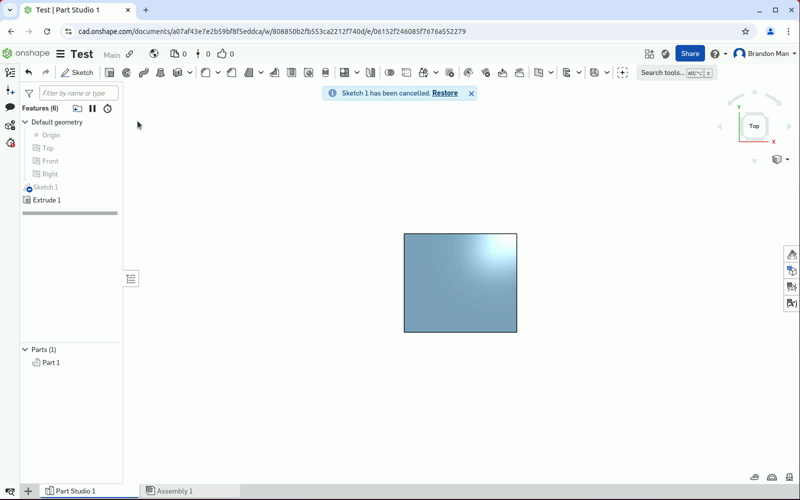
mouse_move(73, 189)
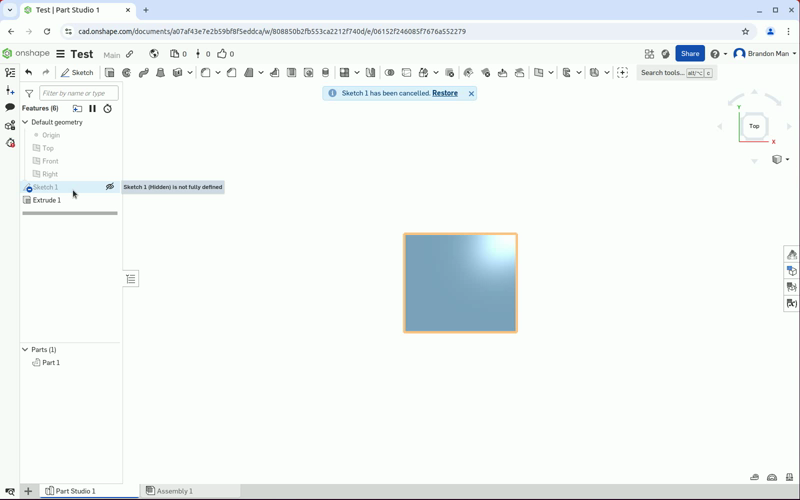
click(73, 189)
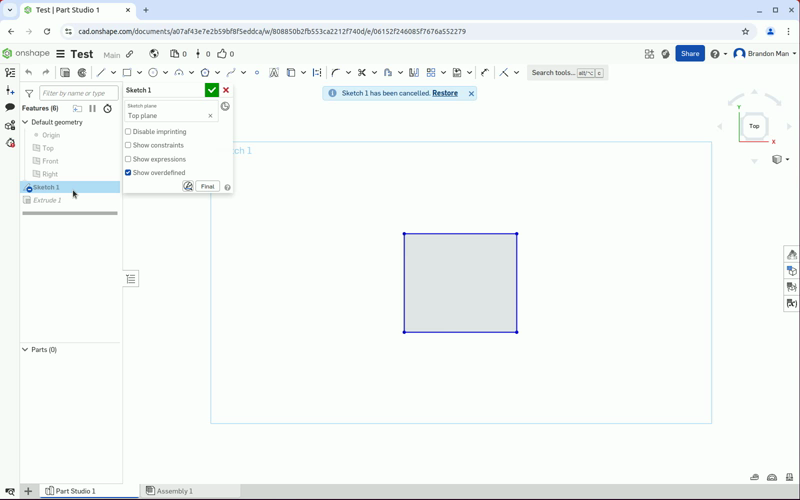
mouse_move(229, 92)
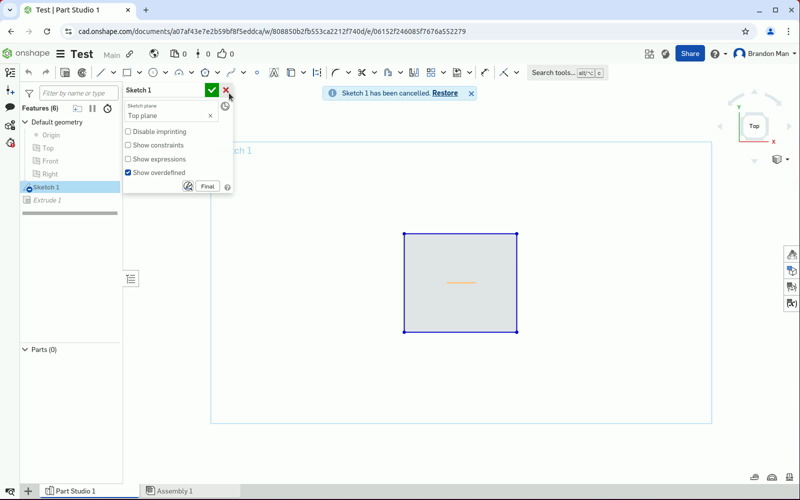
click(229, 92)
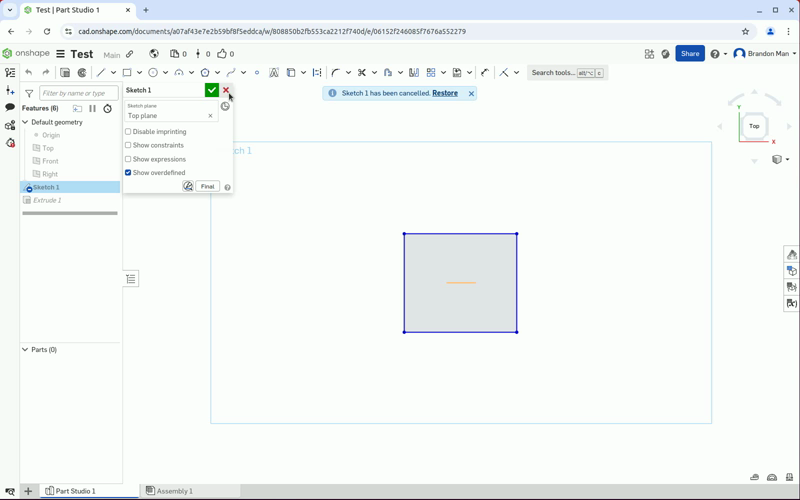
key(shift+s)
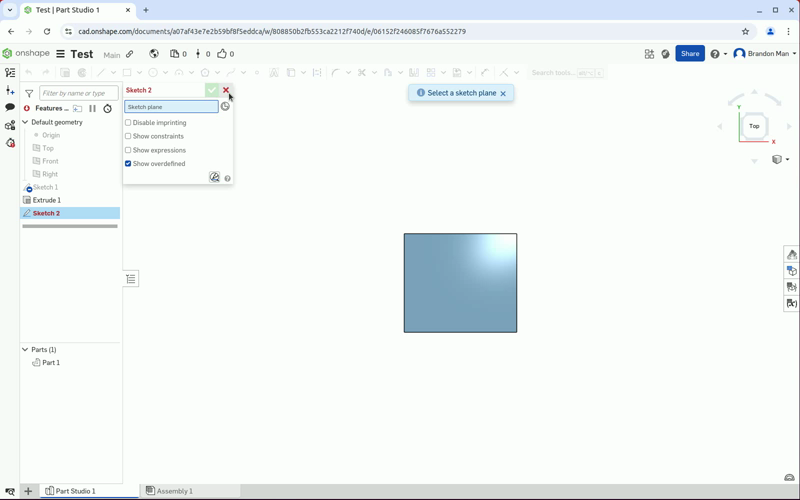
mouse_move(73, 150)
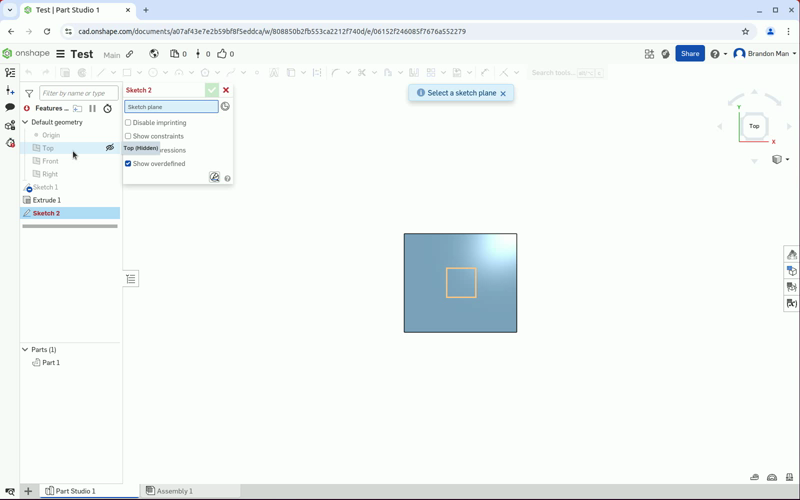
click(73, 150)
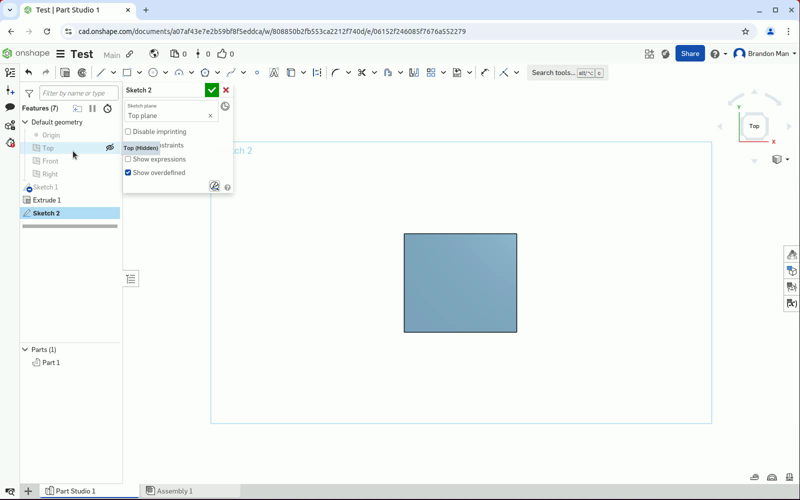
mouse_move(73, 352)
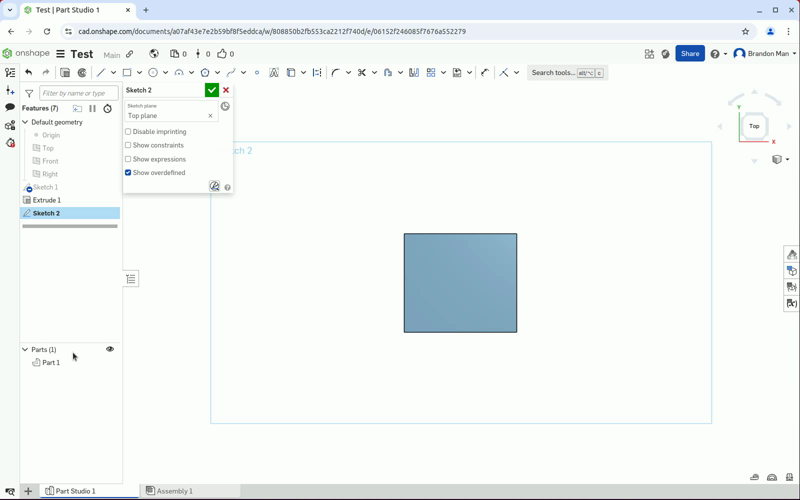
key(y)
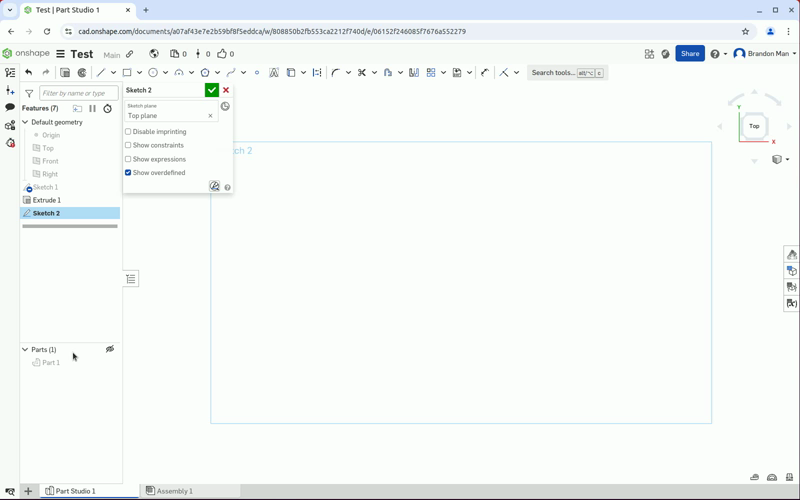
key(c)
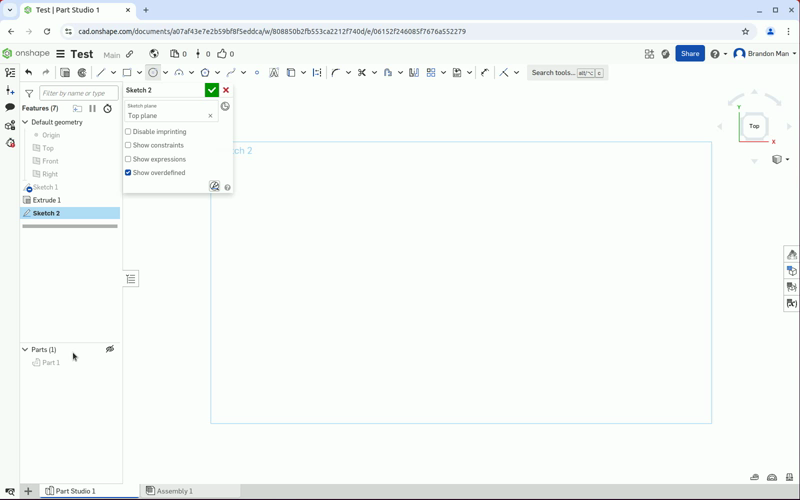
key_down(shift)
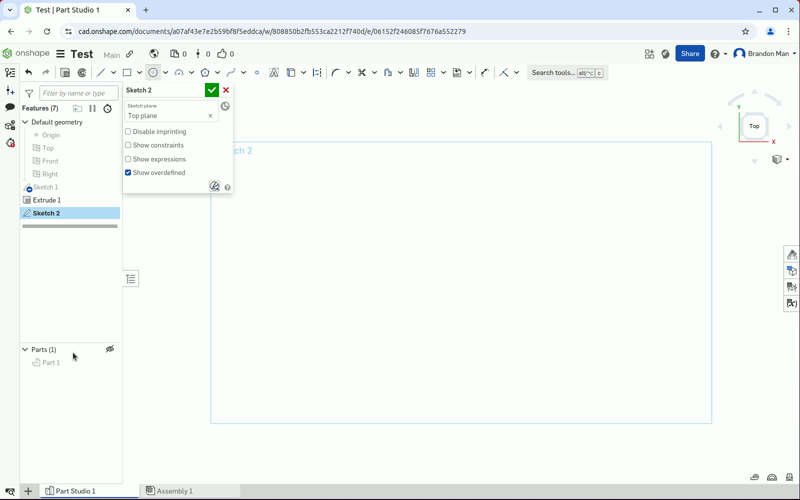
mouse_move(405, 282)
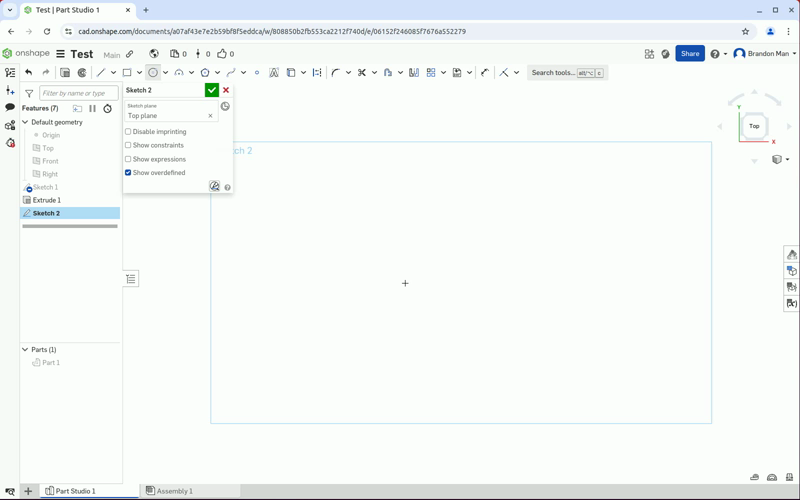
click(405, 282)
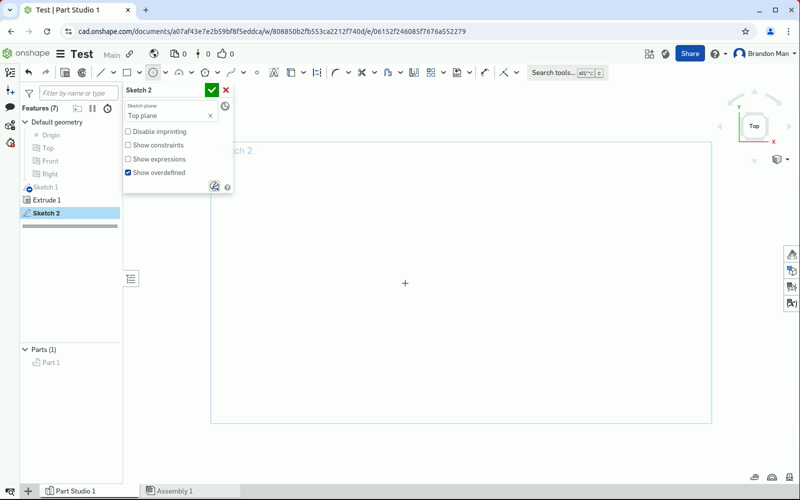
key_up(shift)
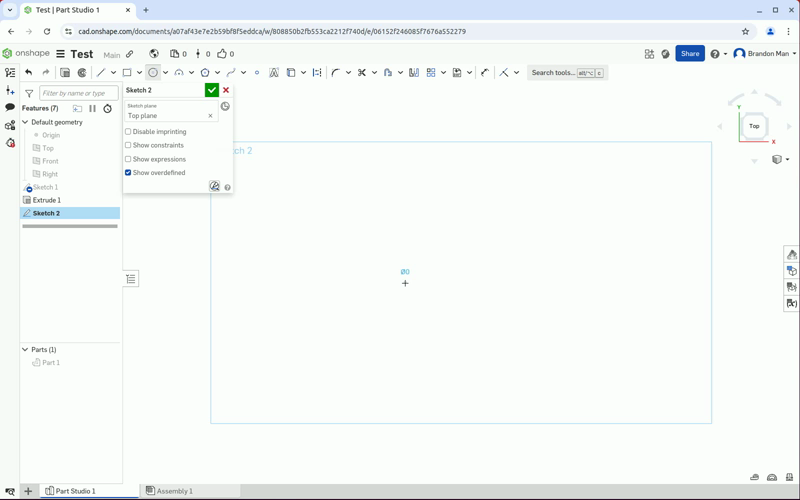
mouse_move(455, 282)
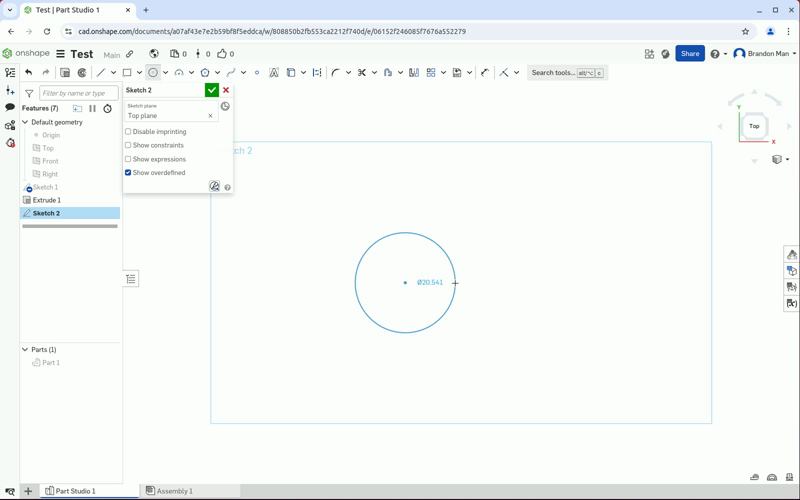
click(455, 282)
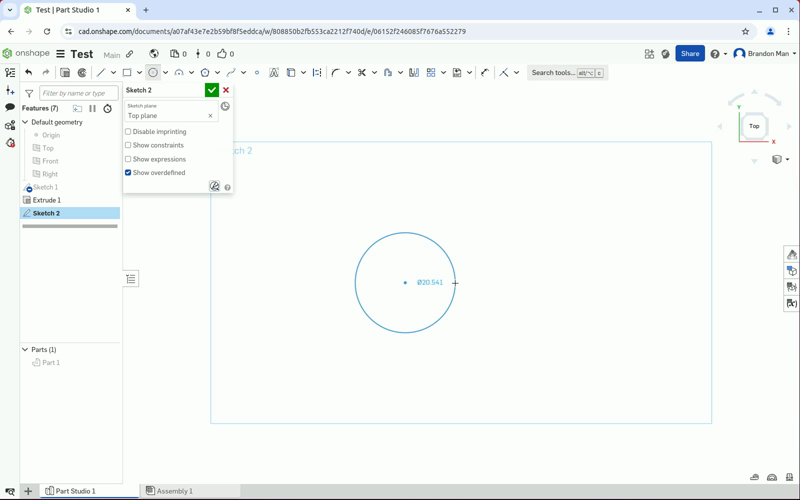
key(esc)
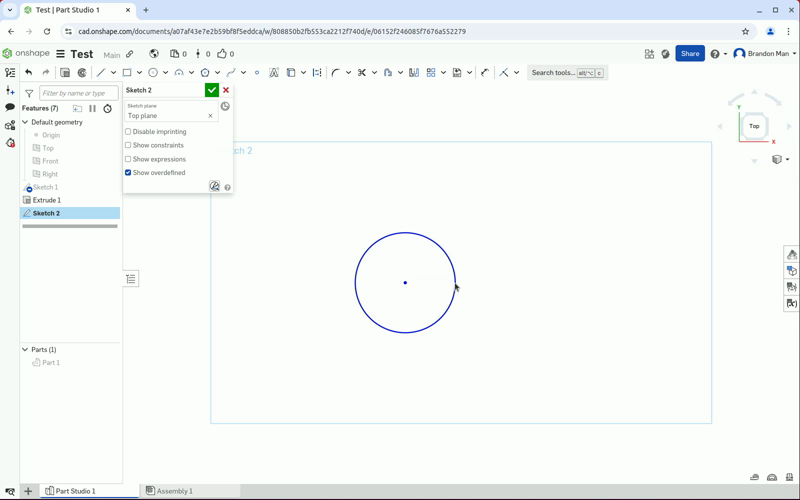
mouse_move(420, 266)
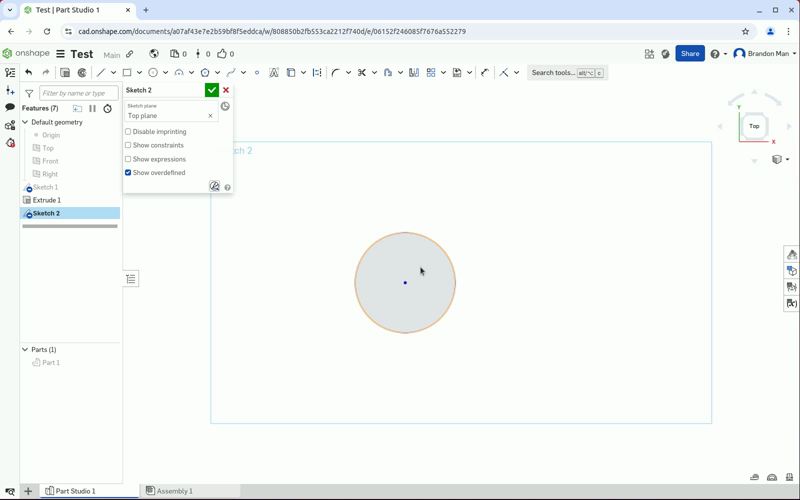
click(420, 266)
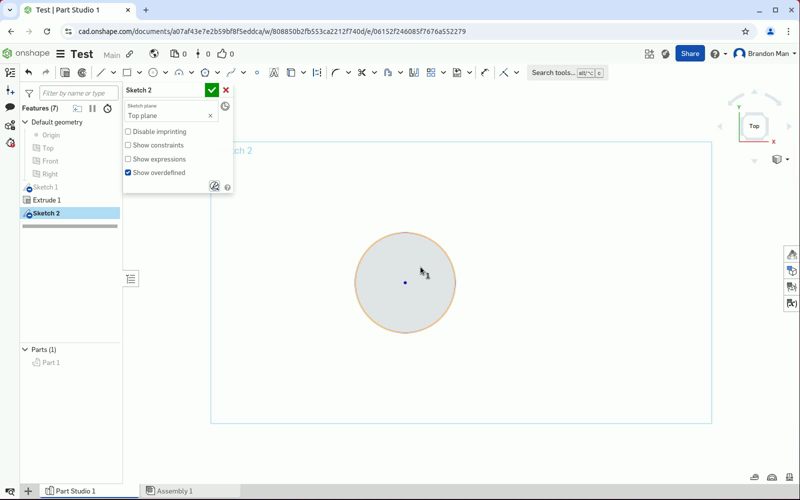
mouse_move(73, 352)
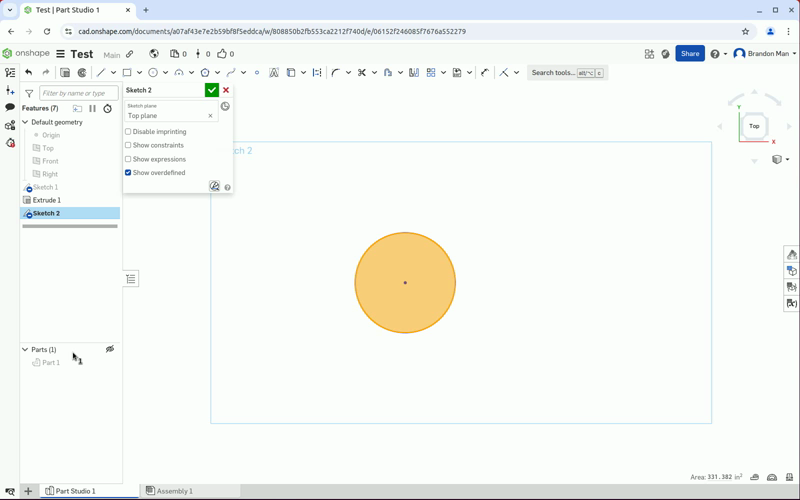
key(shift+y)
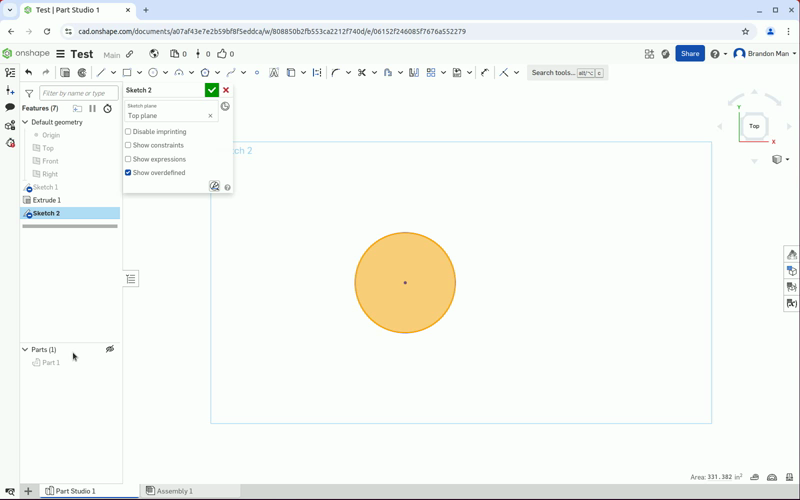
key(shift+e)
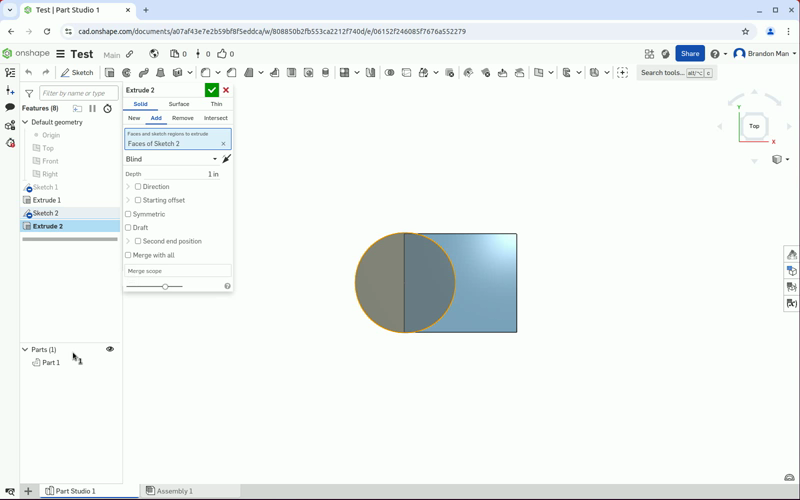
mouse_move(143, 106)
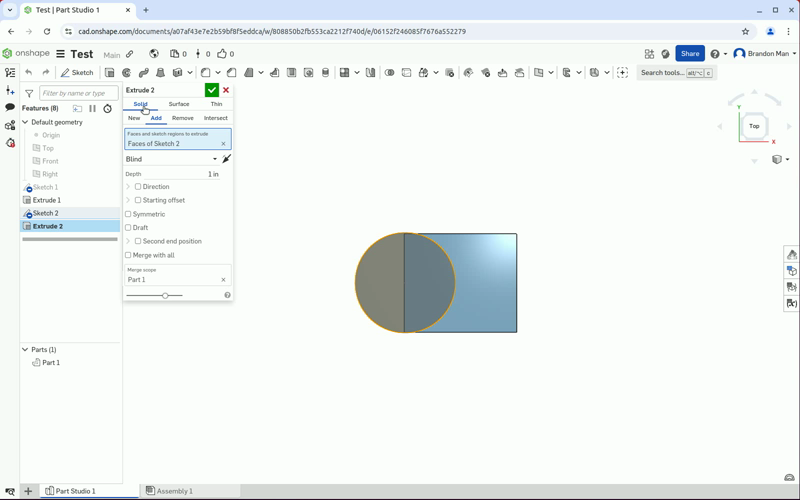
click(143, 106)
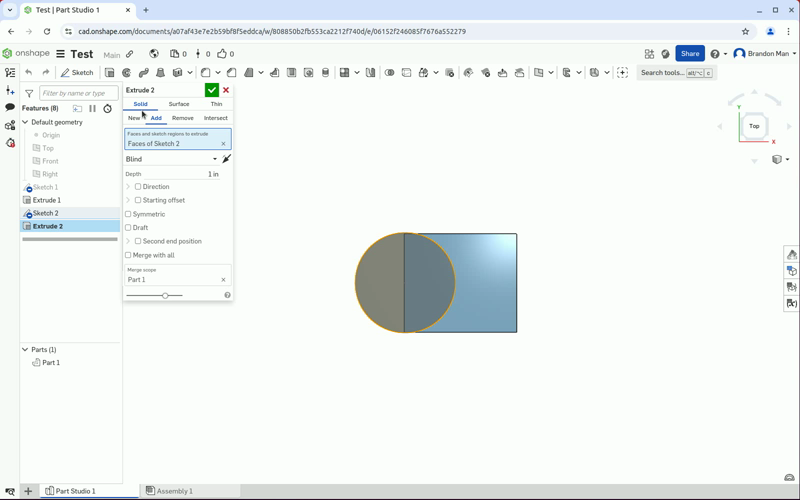
mouse_move(137, 120)
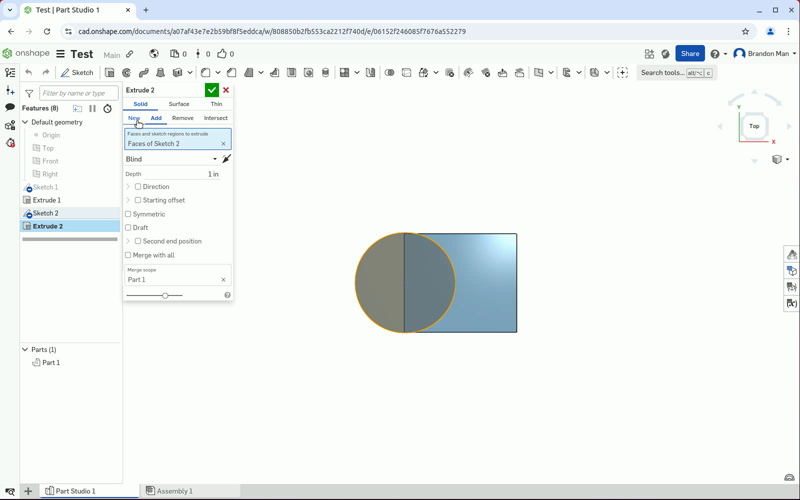
click(137, 120)
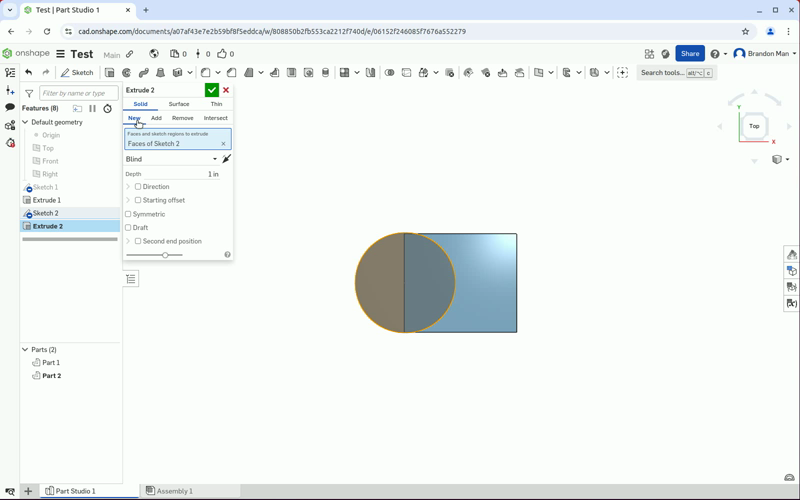
key(tab, 4)
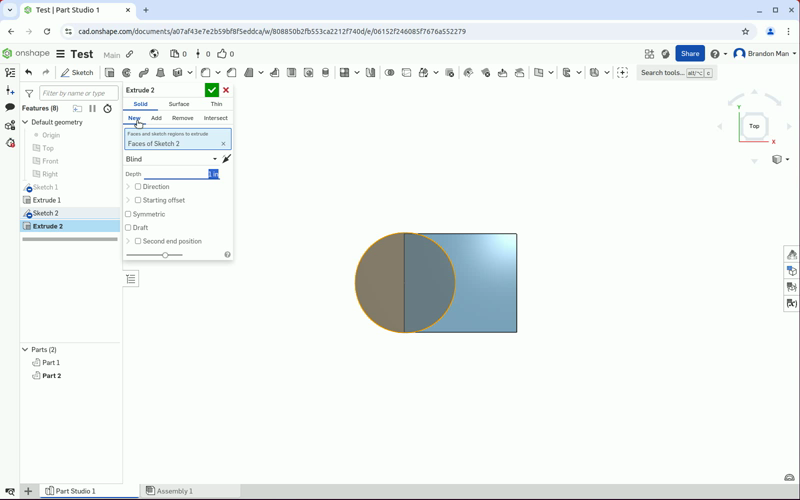
text(11.554)
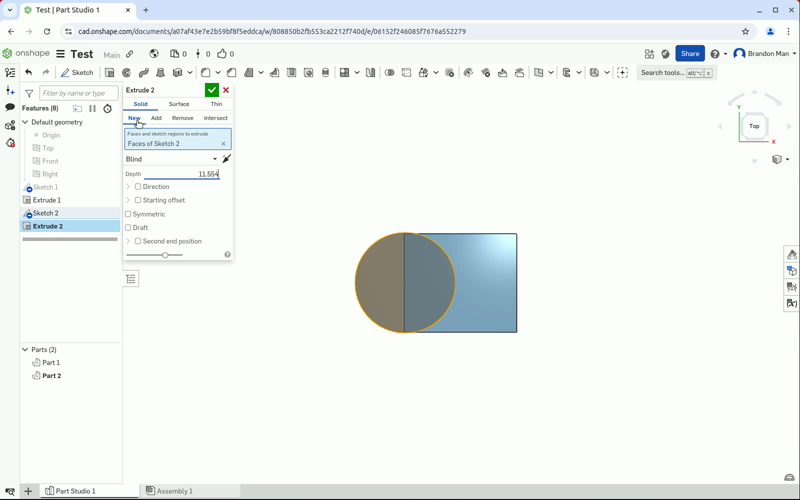
key(enter)
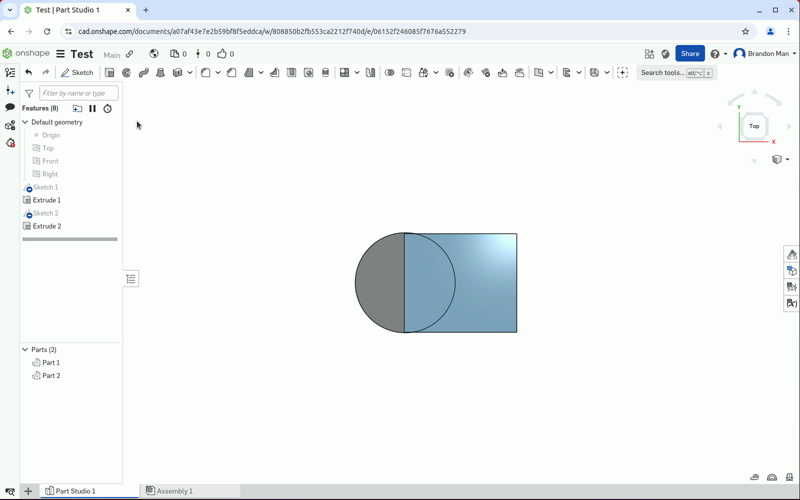
key(shift+h)
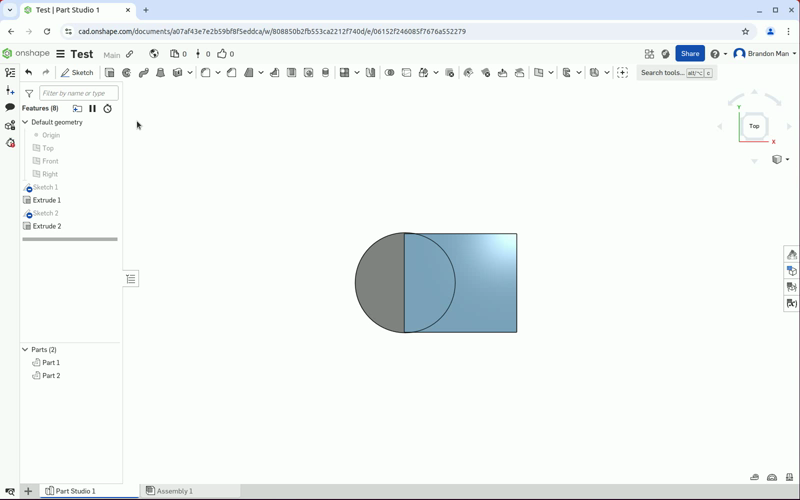
key(shift+h)
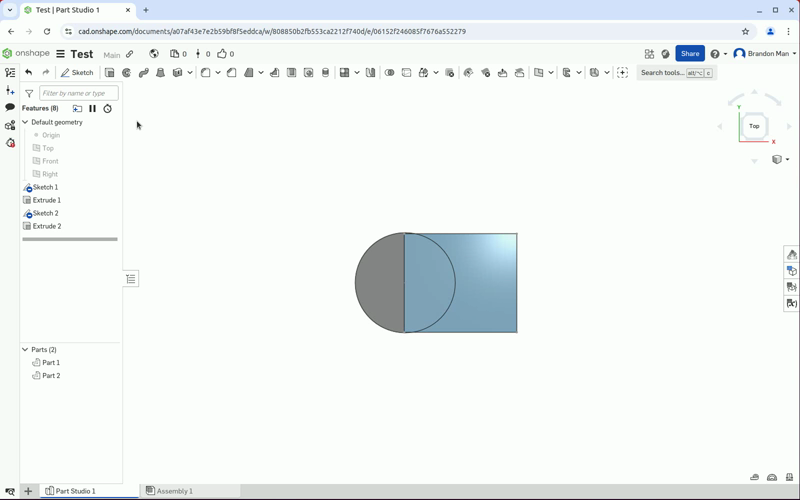
key(shift+7)
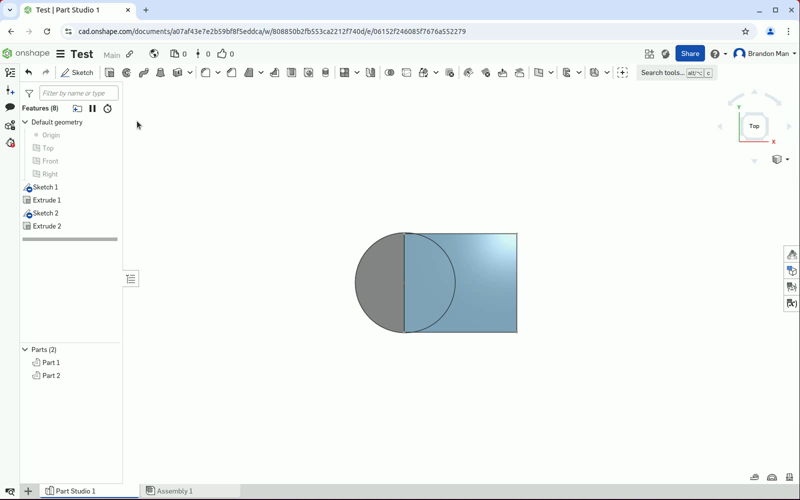
key(up, 3)
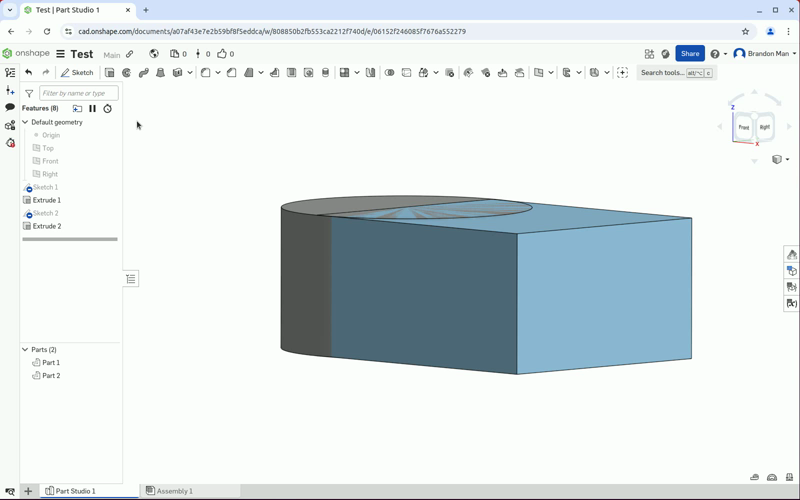
key(left, 3)
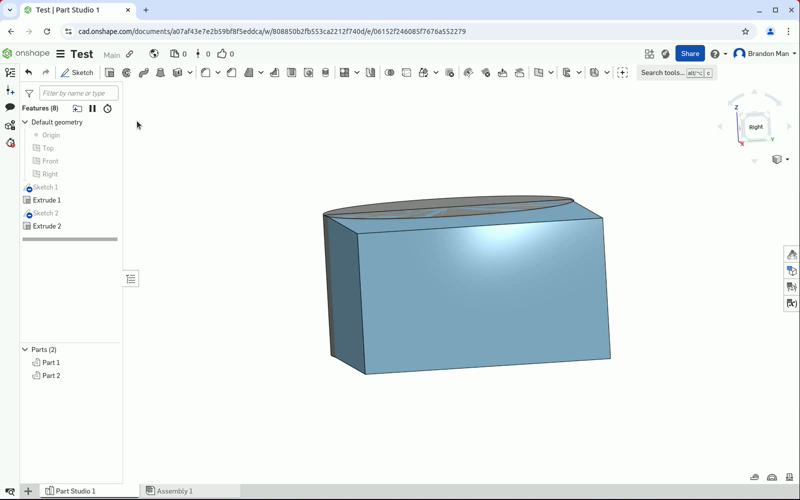
key(right, 3)
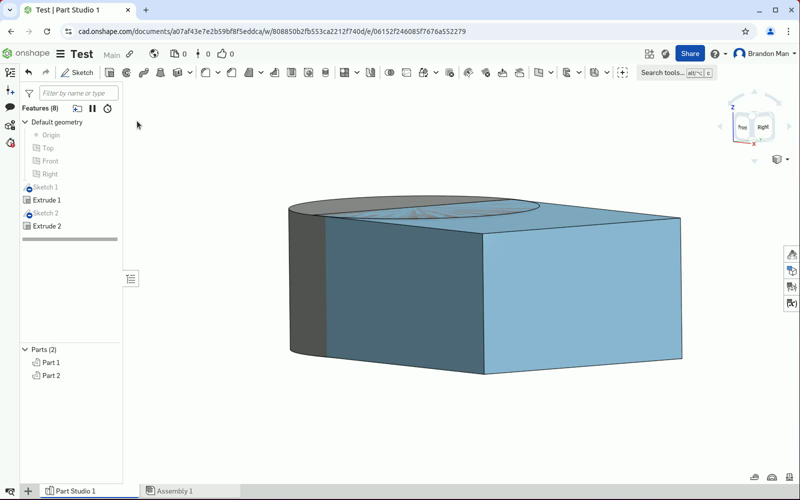
key(down, 3)
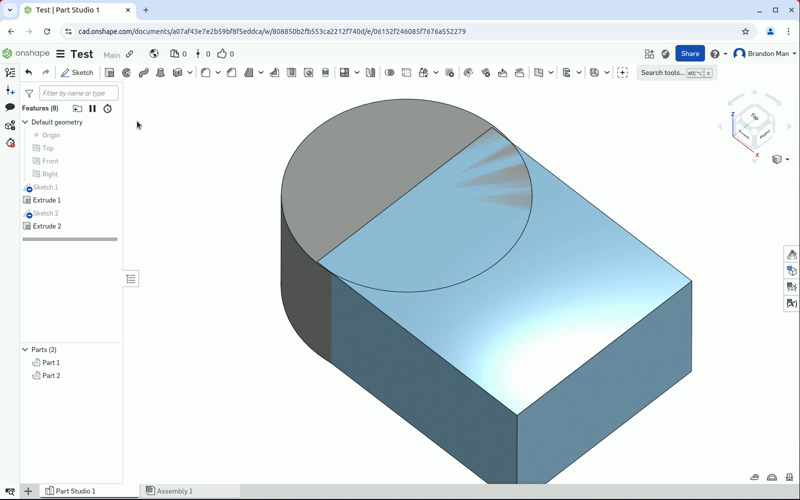
mouse_move(73, 189)
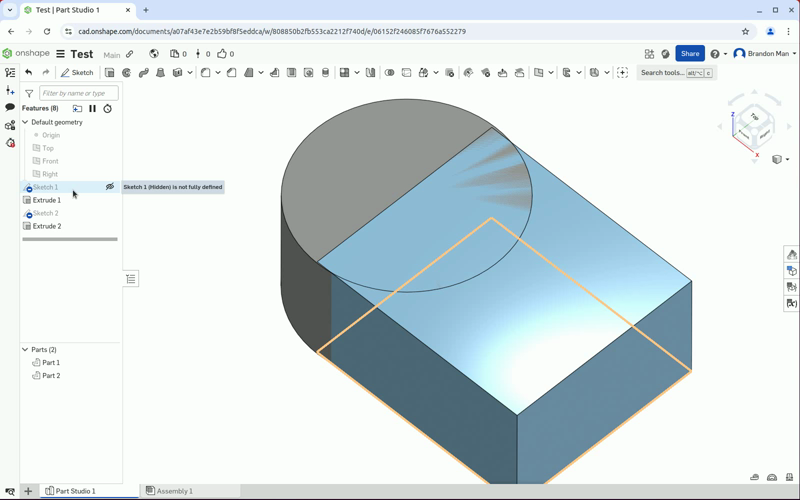
click(73, 189)